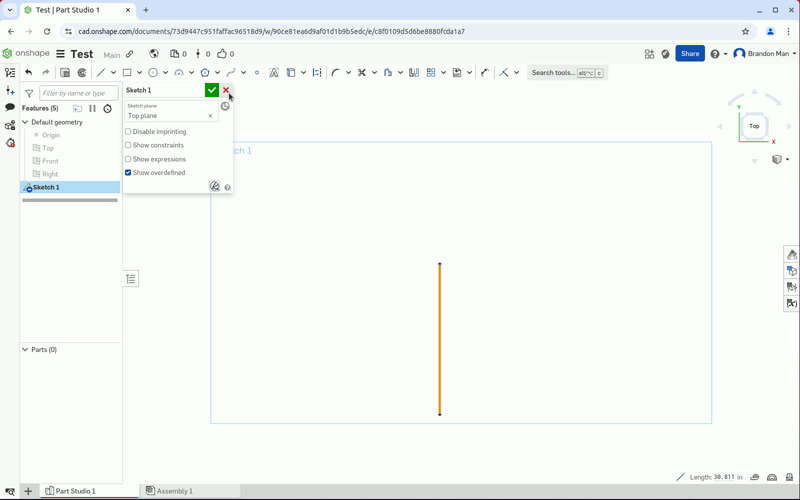
key(shift+h)
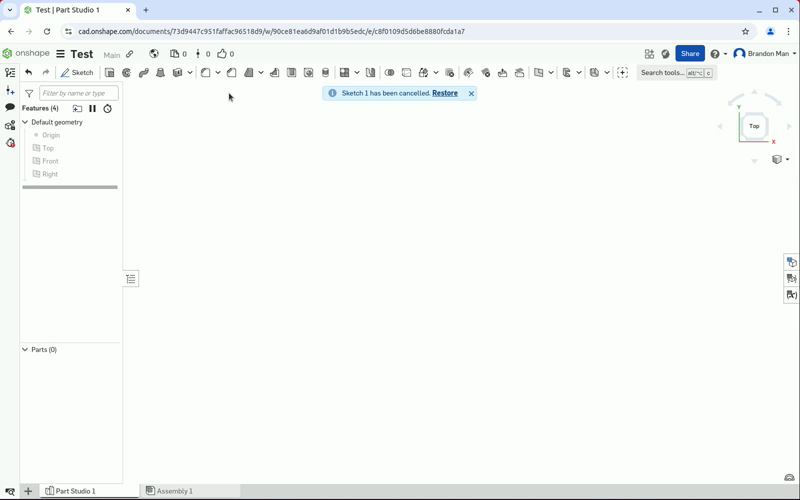
mouse_move(73, 352)
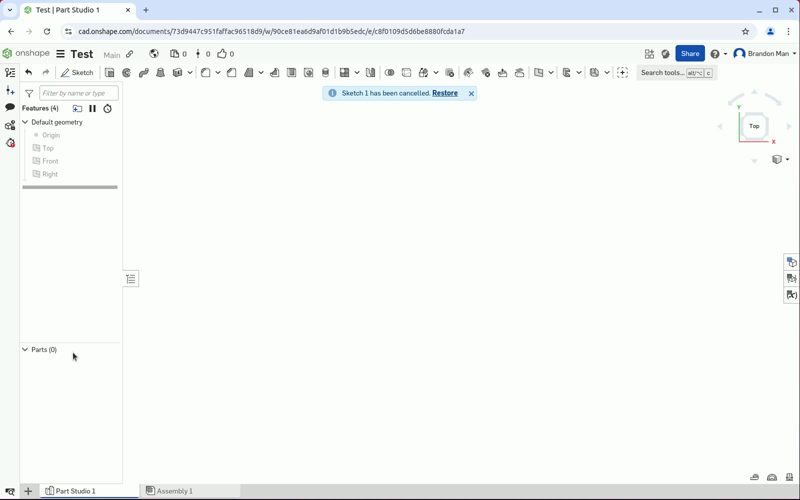
key(y)
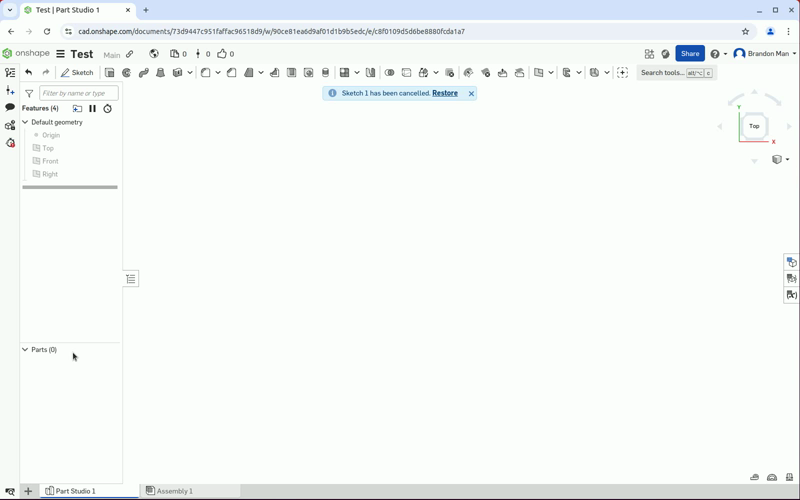
key(shift+p)
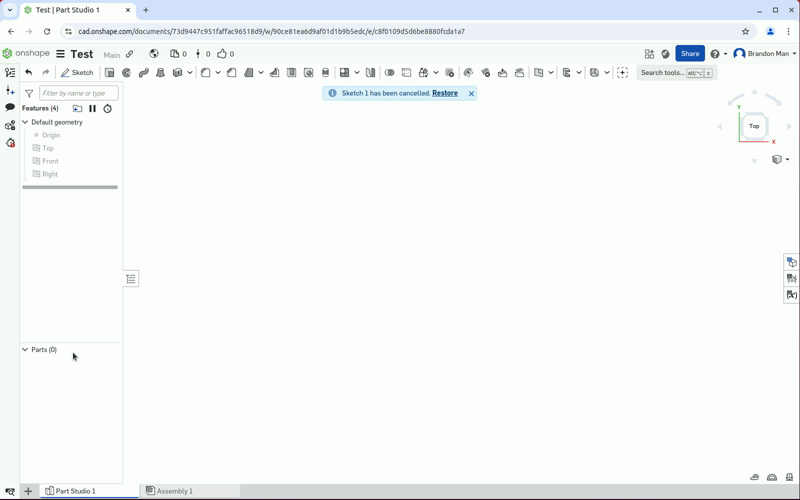
key(space)
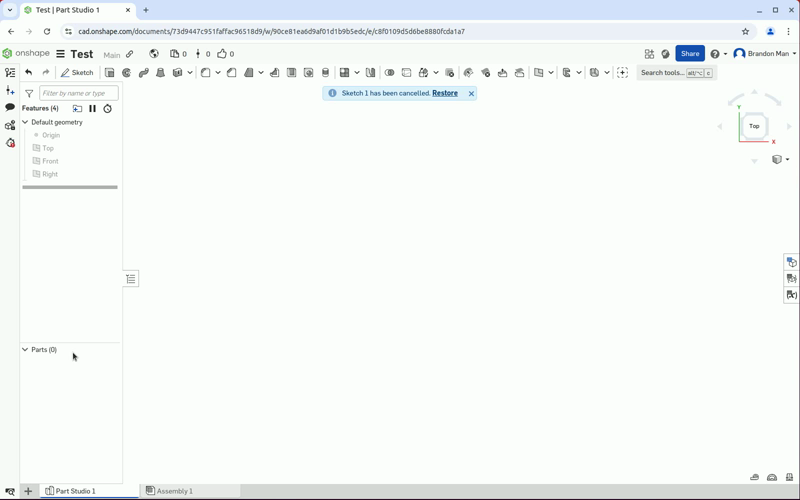
key_down(shift)
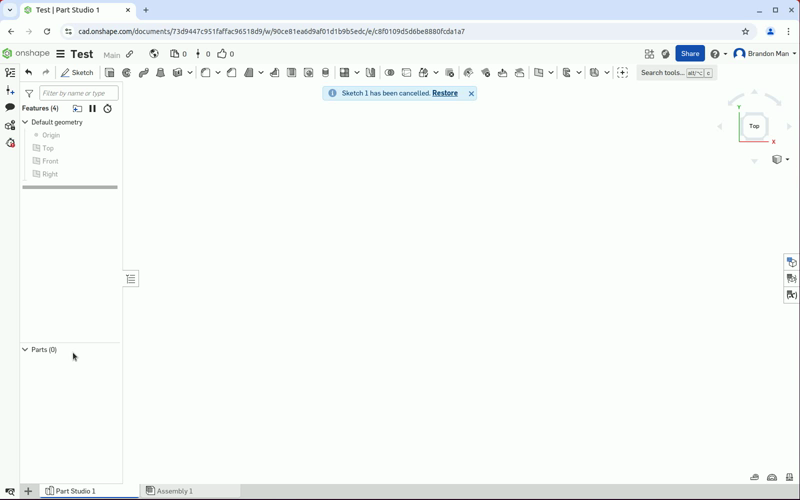
key(up)
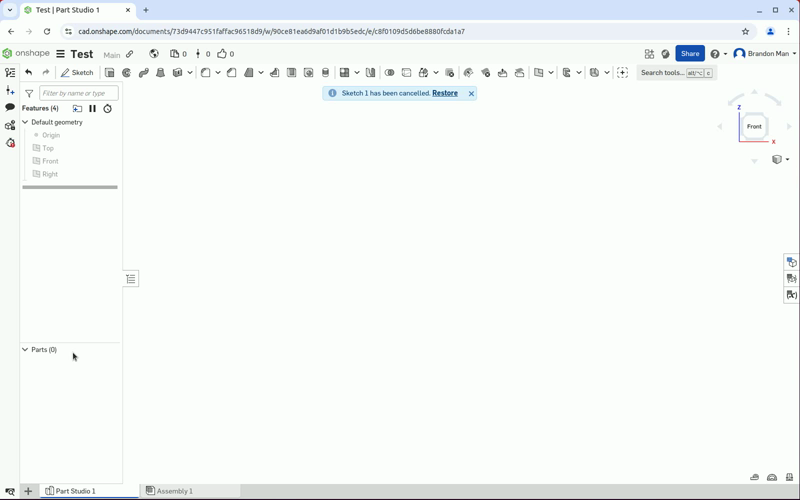
key_up(shift)
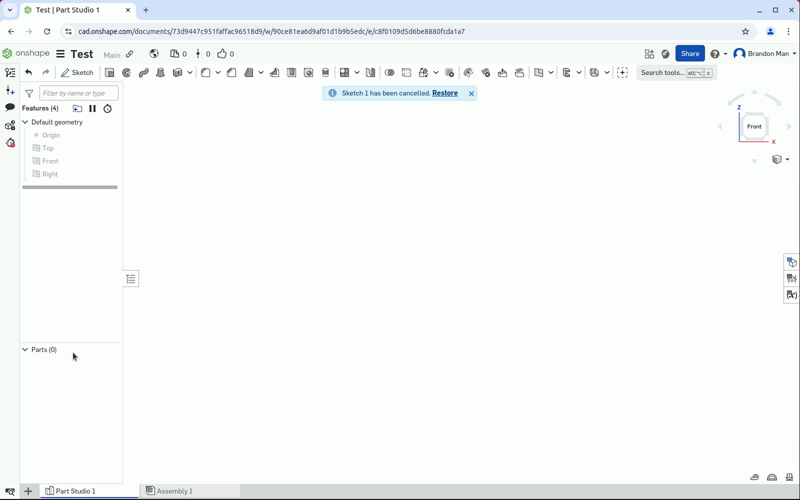
mouse_move(73, 352)
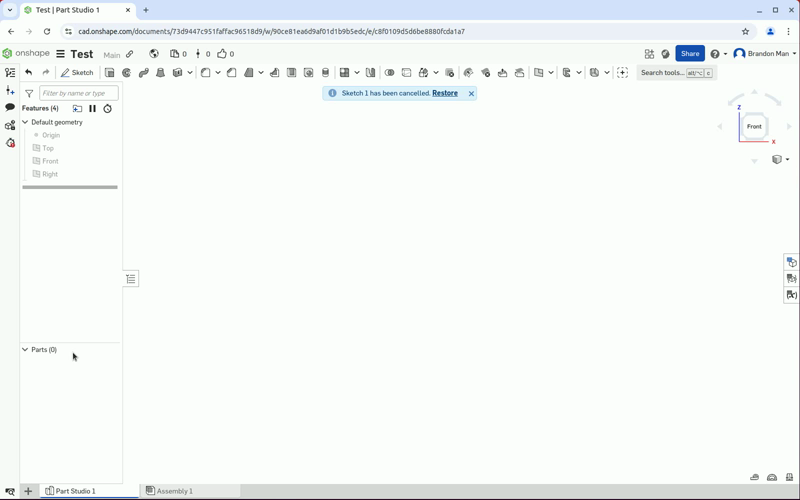
key(shift+y)
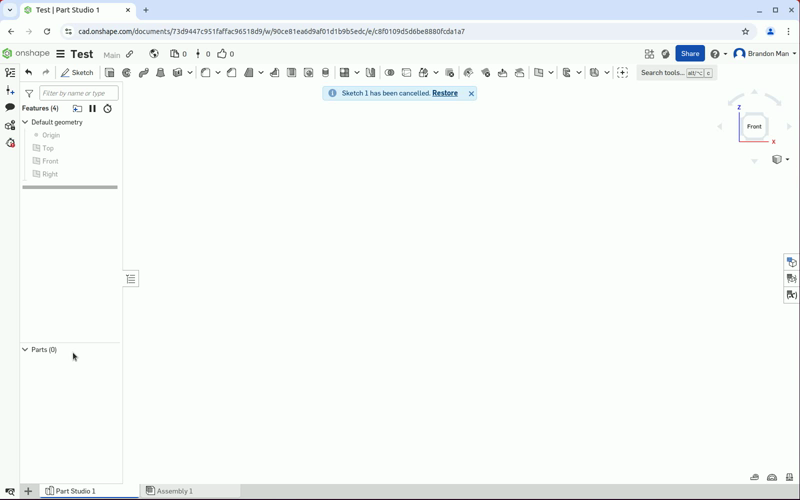
key(shift+s)
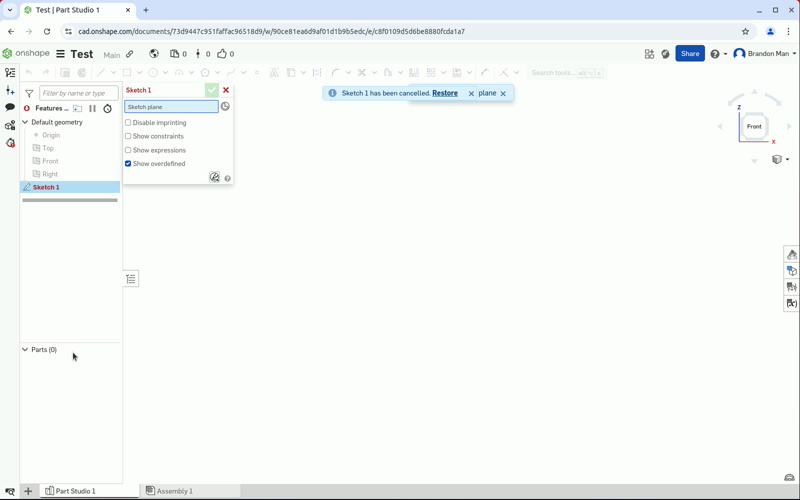
mouse_move(73, 163)
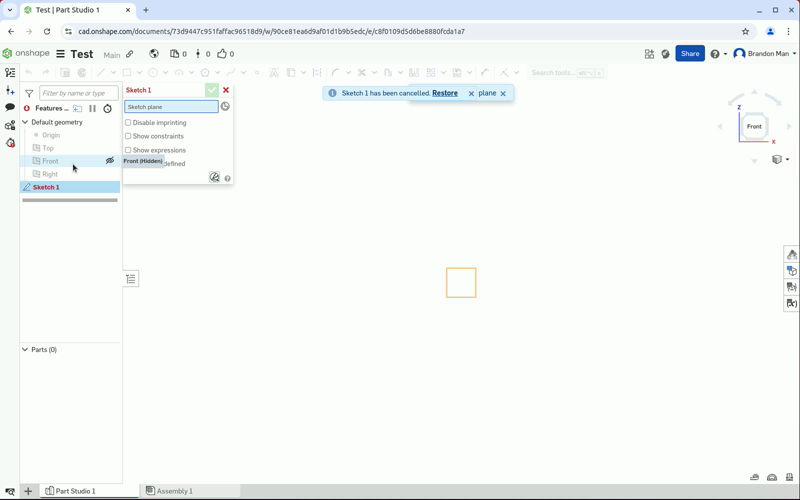
click(73, 163)
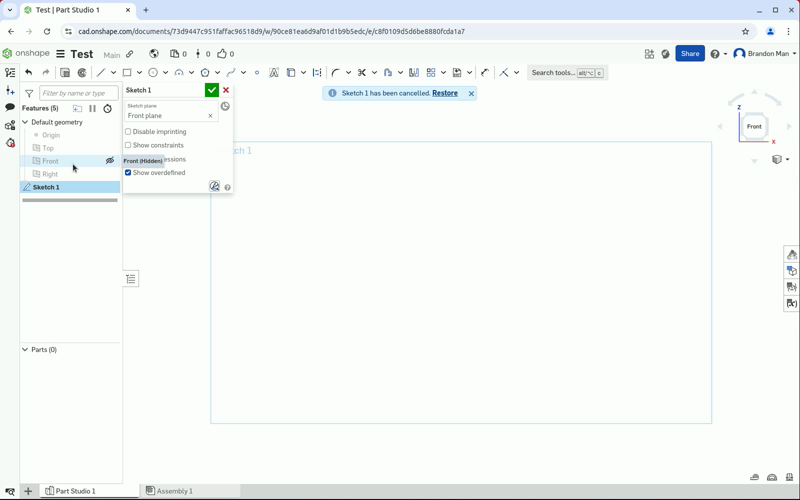
mouse_move(73, 352)
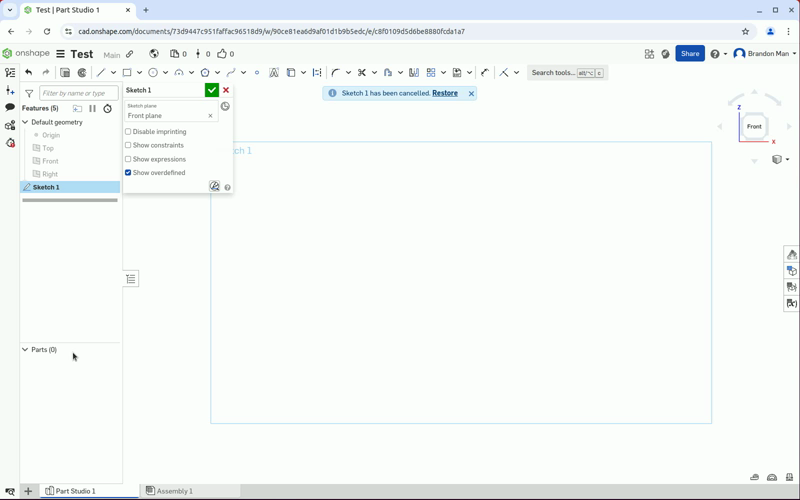
key(y)
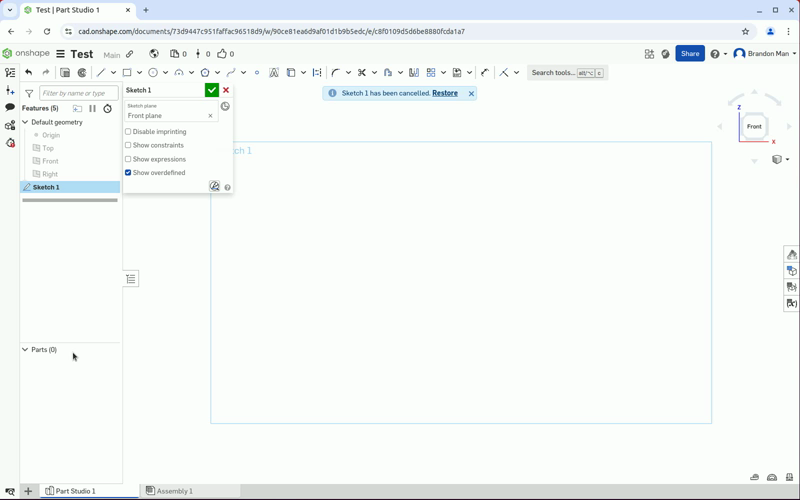
key(c)
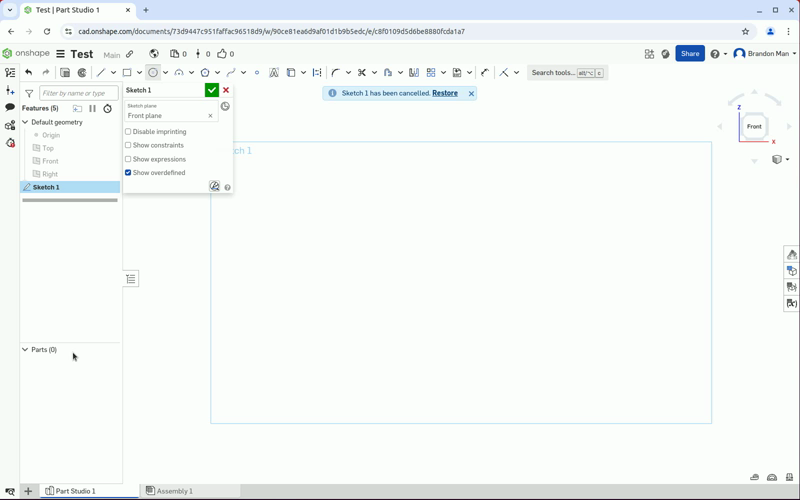
key_down(shift)
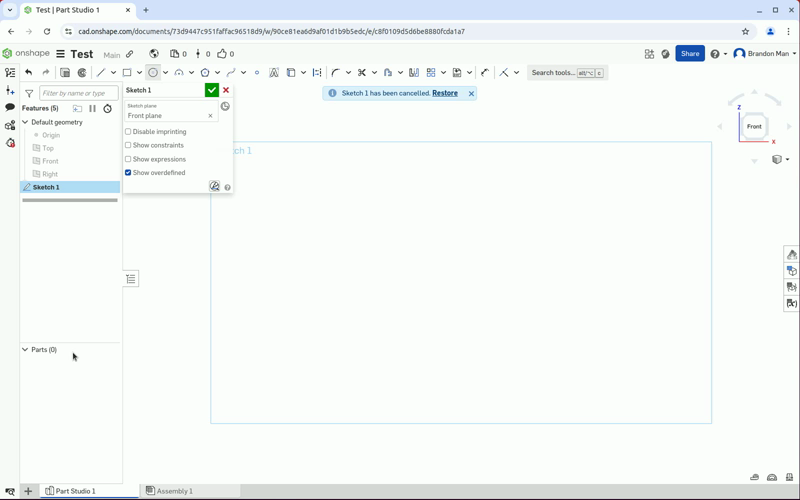
mouse_move(461, 282)
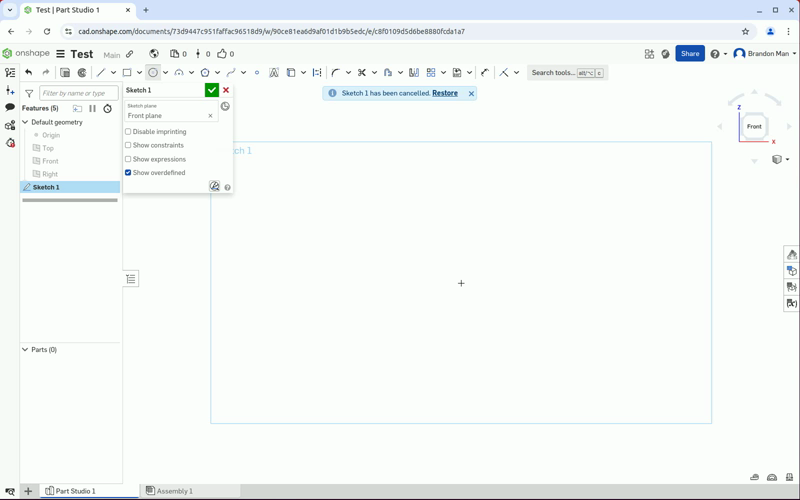
click(461, 282)
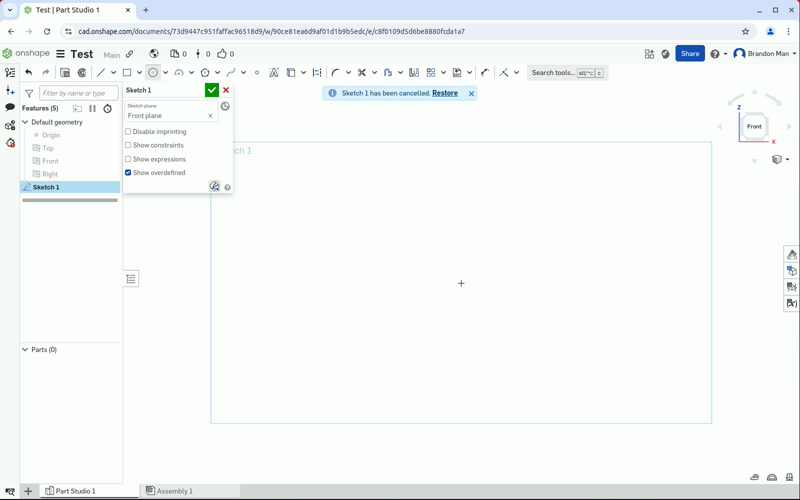
key_up(shift)
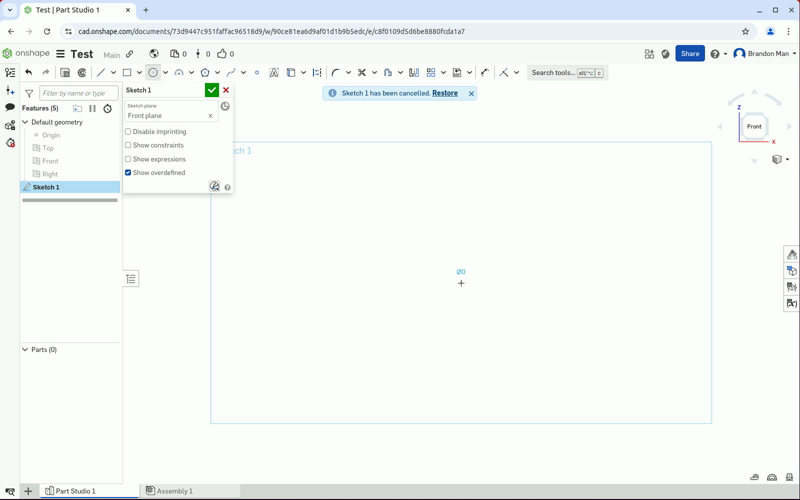
mouse_move(574, 282)
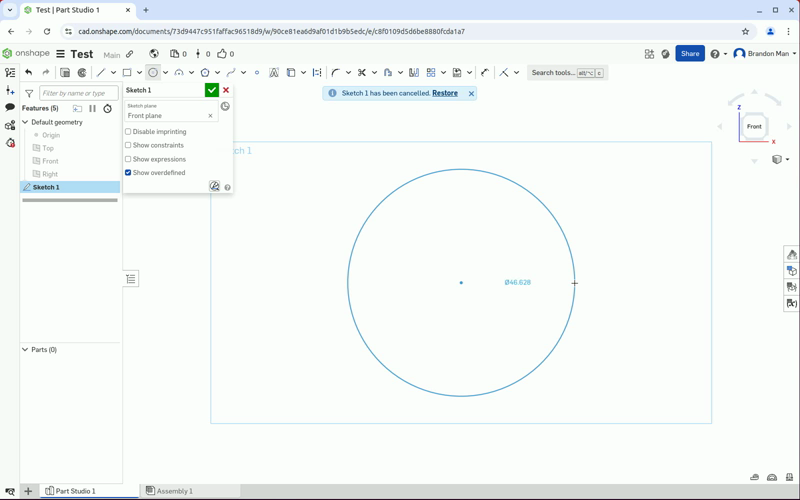
click(574, 282)
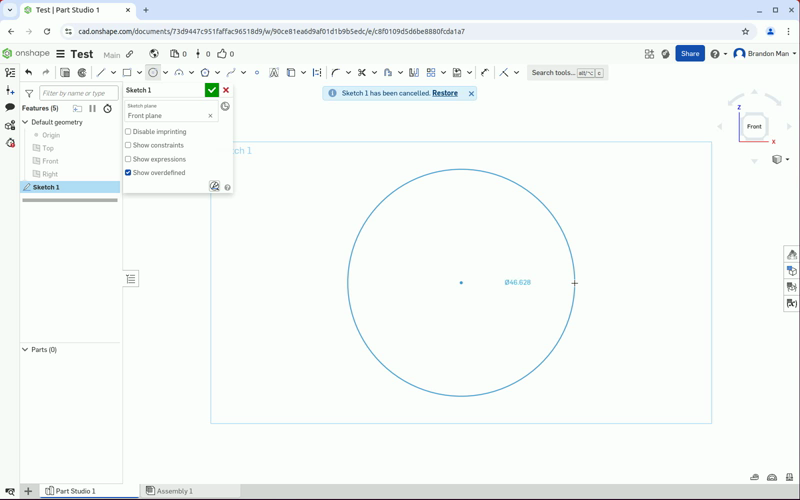
key(esc)
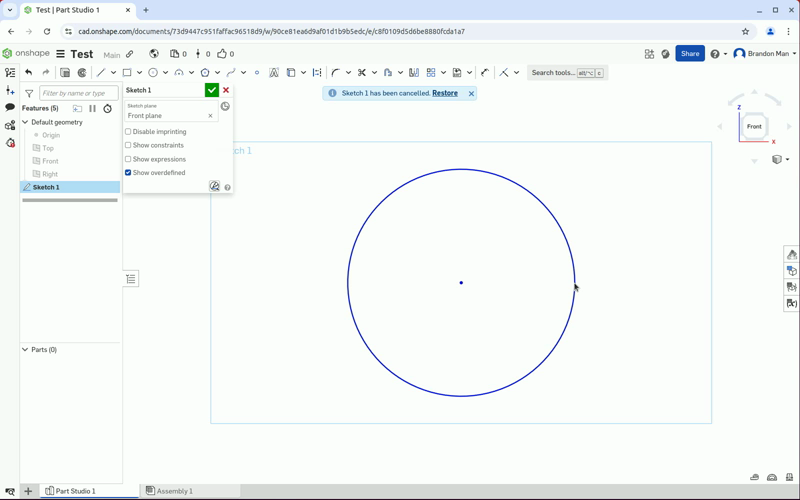
mouse_move(382, 255)
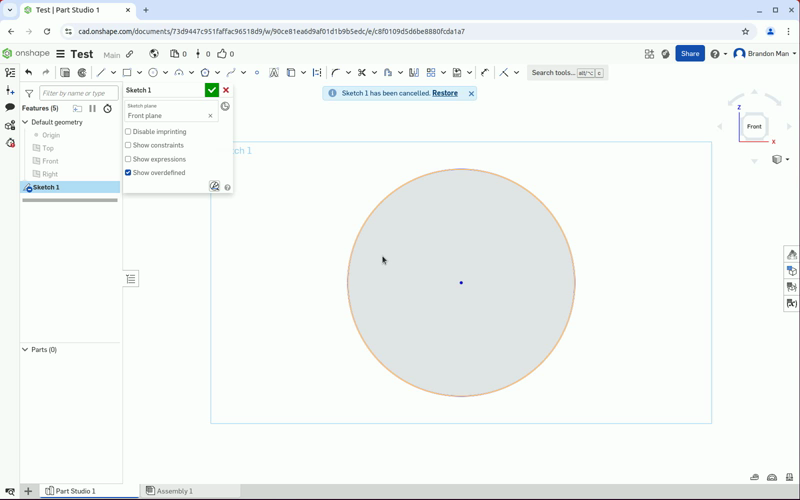
click(382, 255)
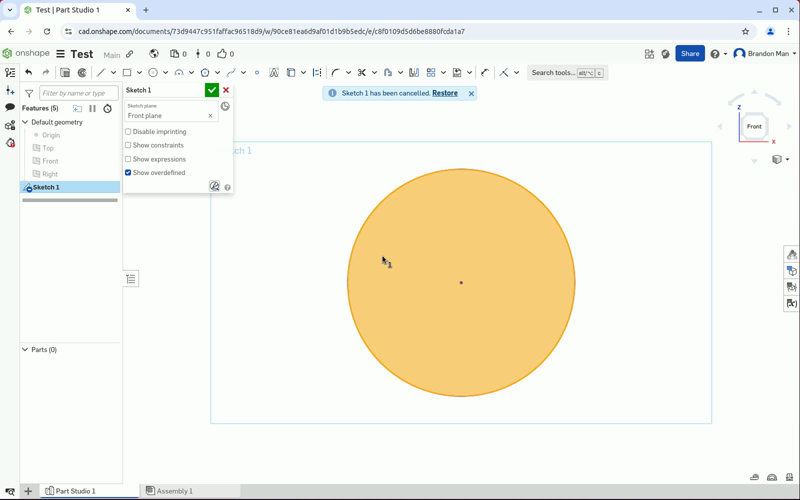
mouse_move(73, 352)
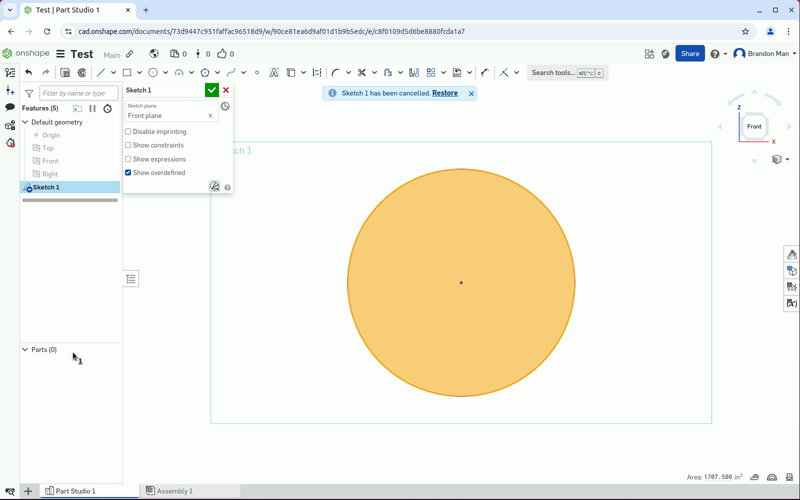
key(shift+y)
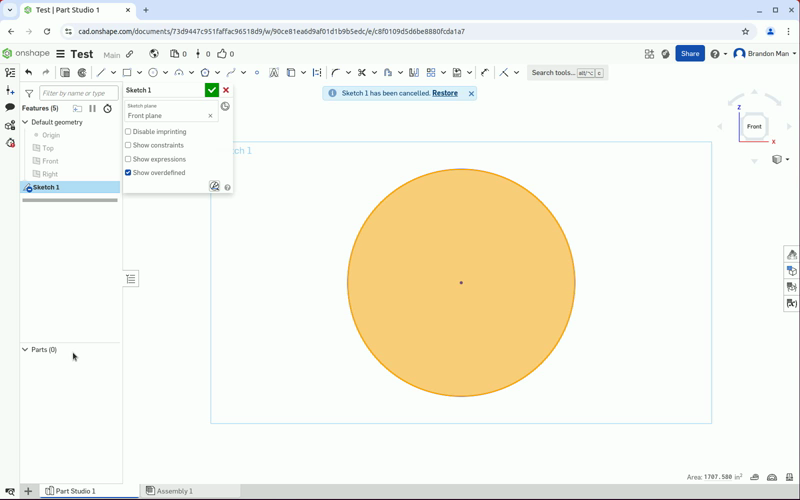
key(shift+e)
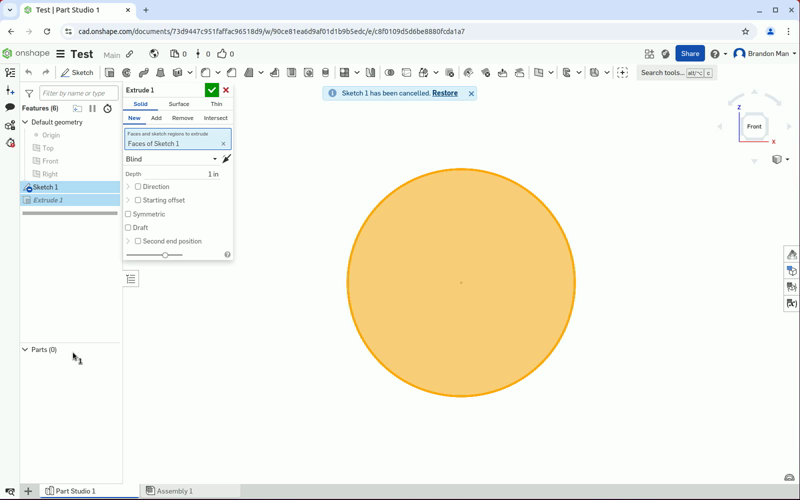
mouse_move(143, 106)
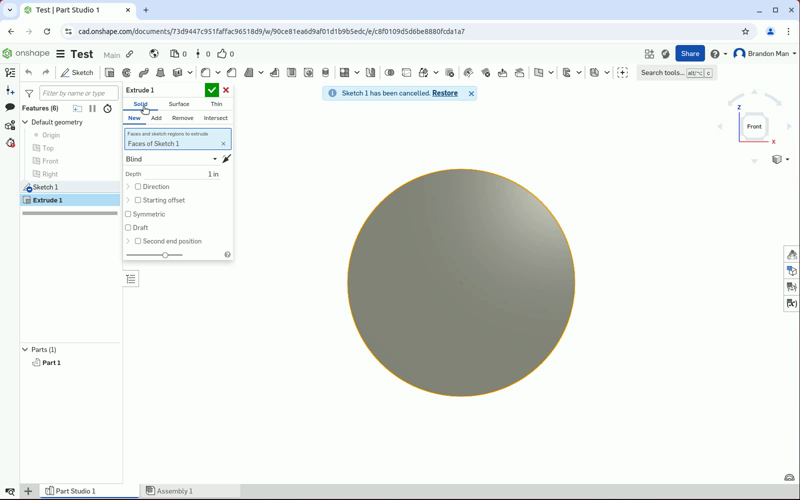
click(143, 106)
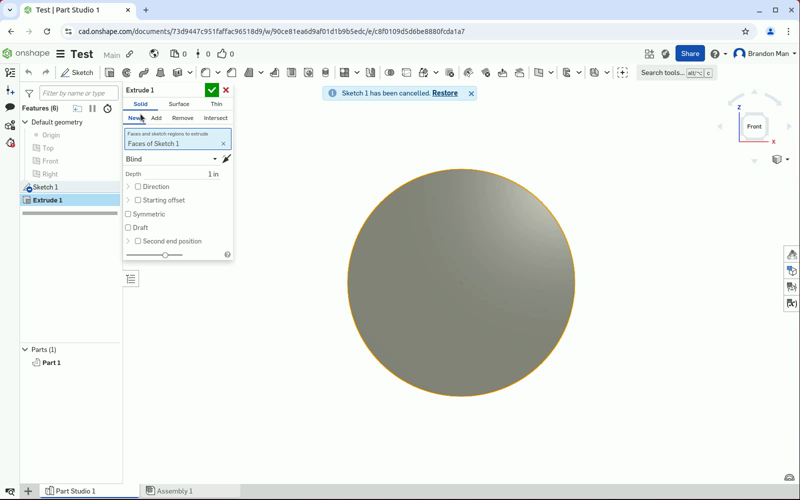
mouse_move(137, 120)
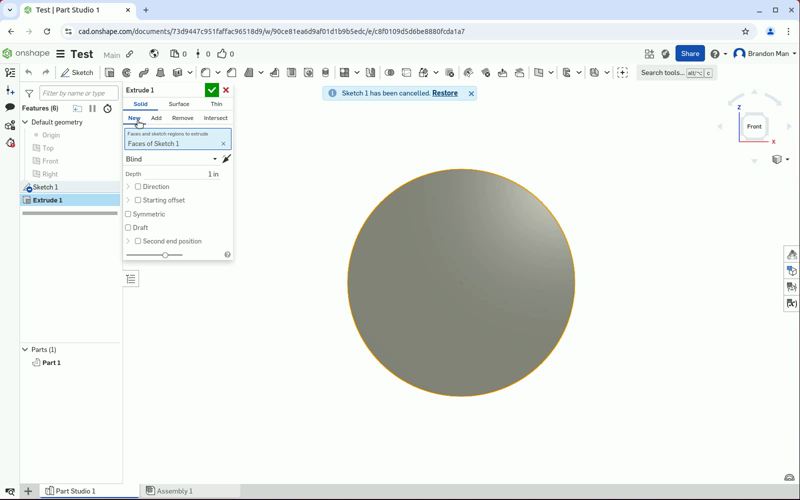
click(137, 120)
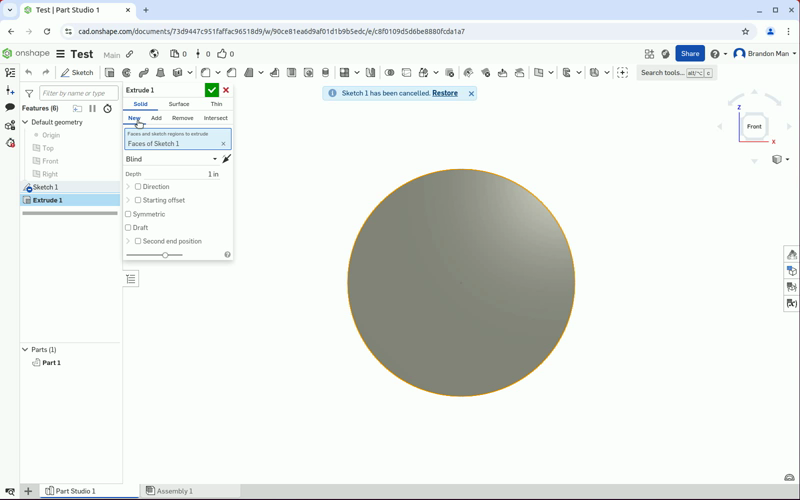
key(tab, 4)
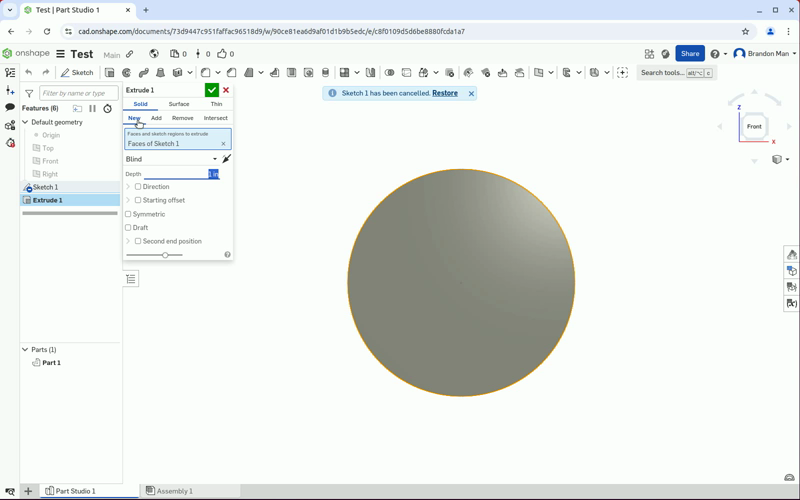
text(12.998)
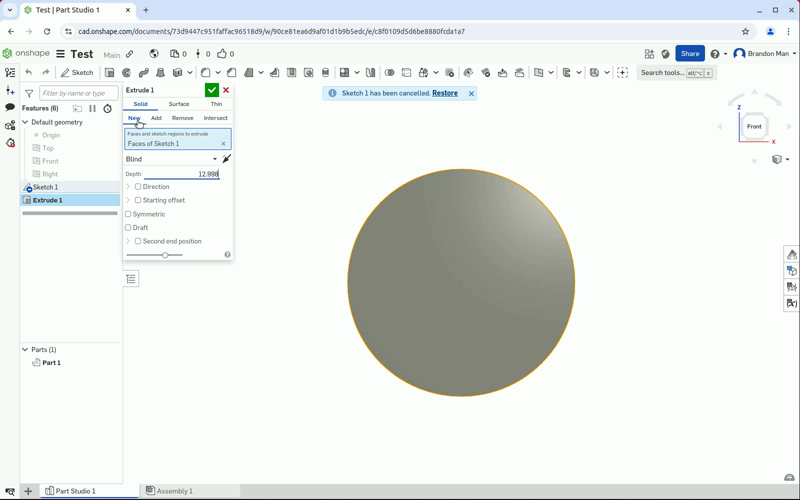
key(tab, 3)
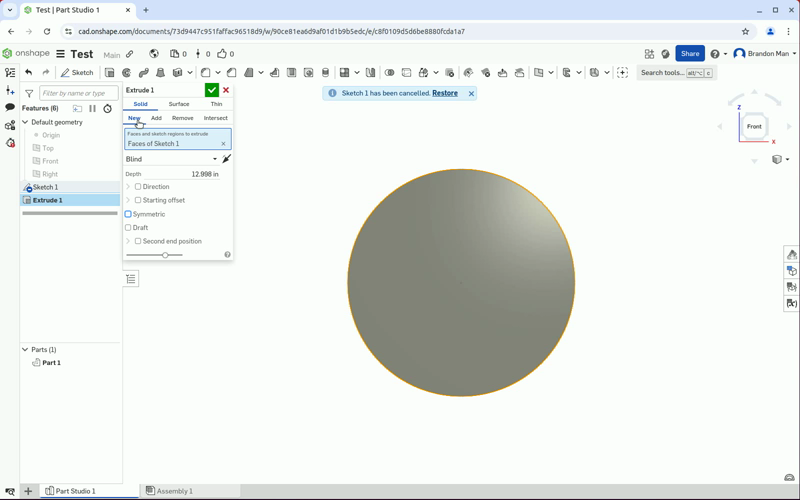
key(space)
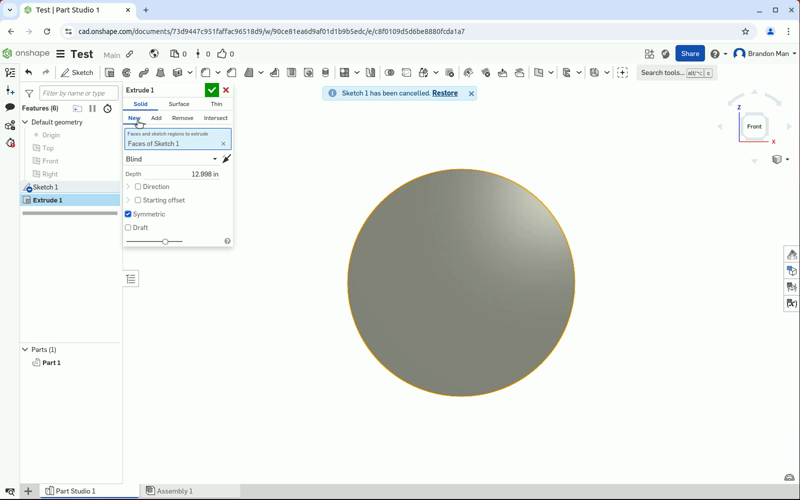
key(enter)
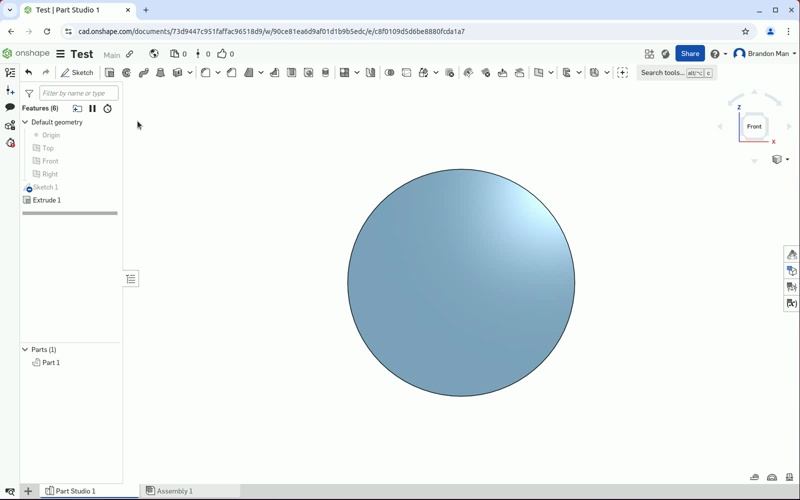
key(shift+h)
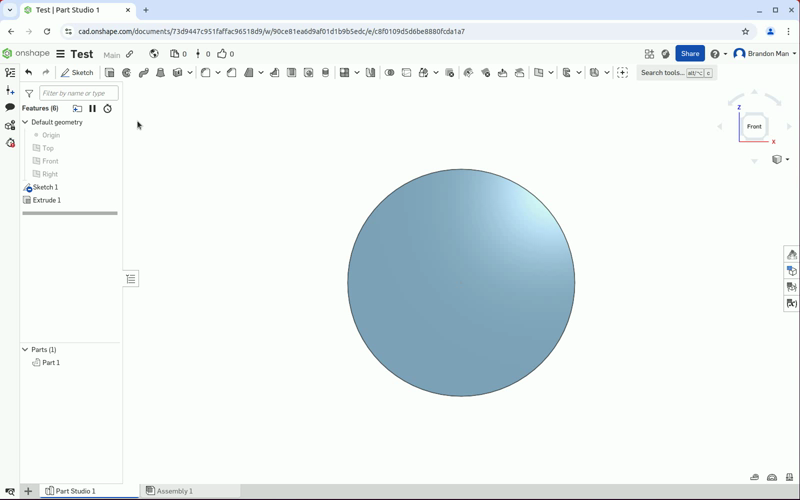
key(shift+h)
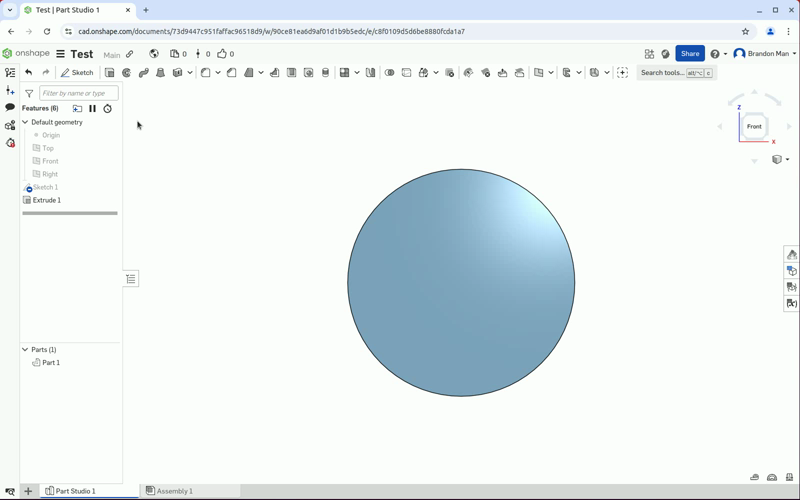
mouse_move(73, 189)
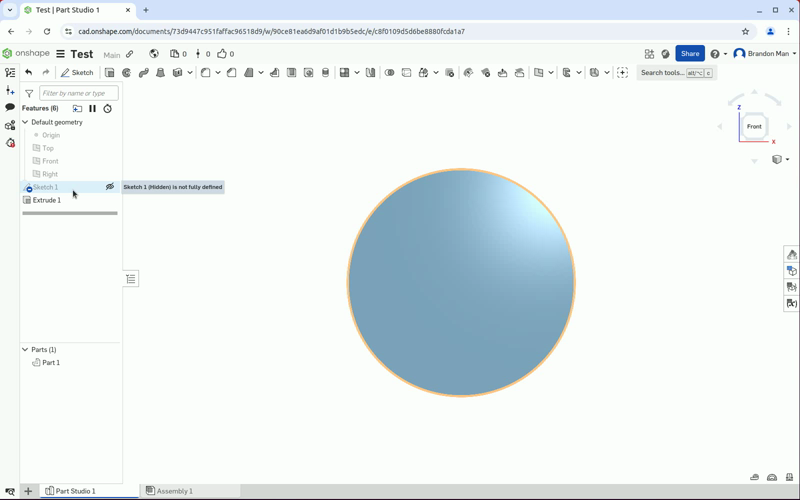
click(73, 189)
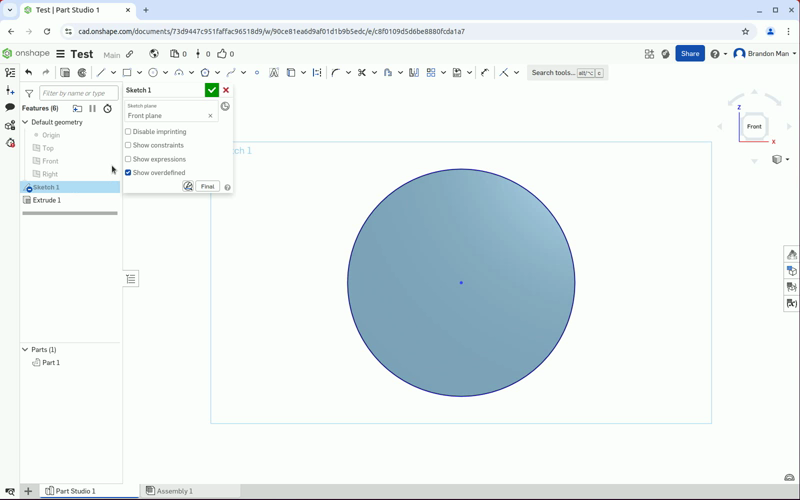
mouse_move(229, 92)
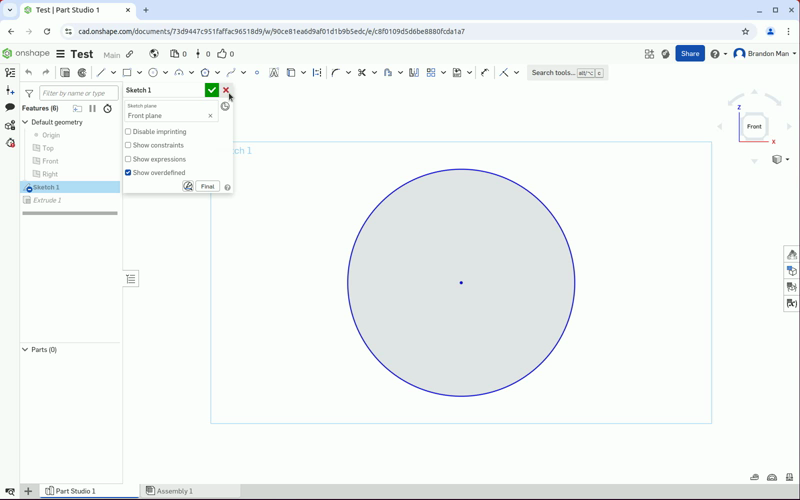
click(229, 92)
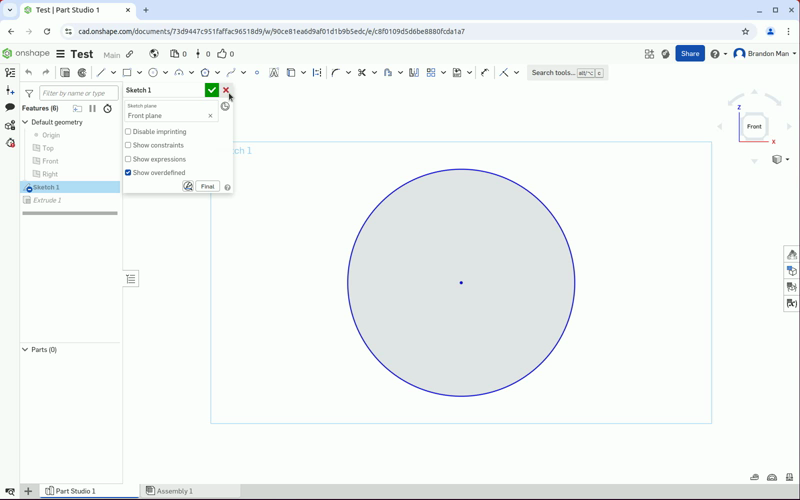
key(shift+s)
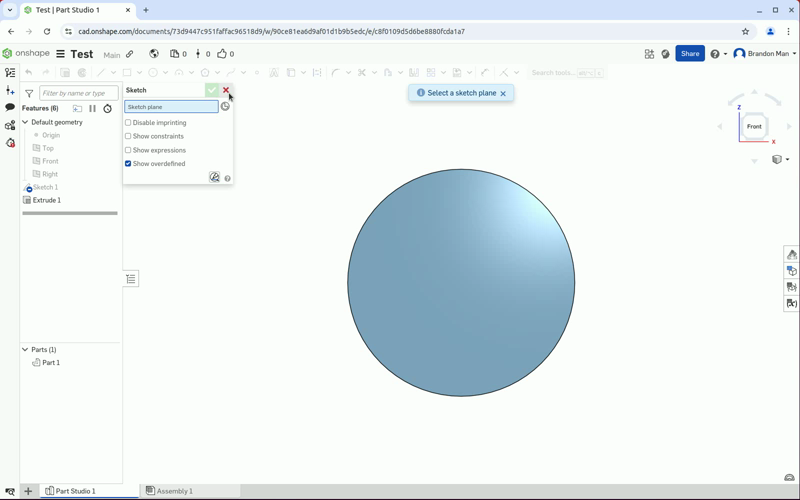
mouse_move(73, 163)
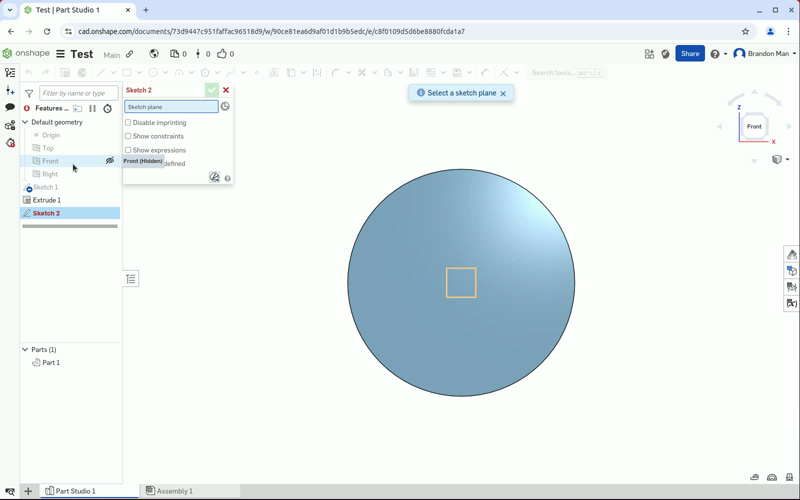
click(73, 163)
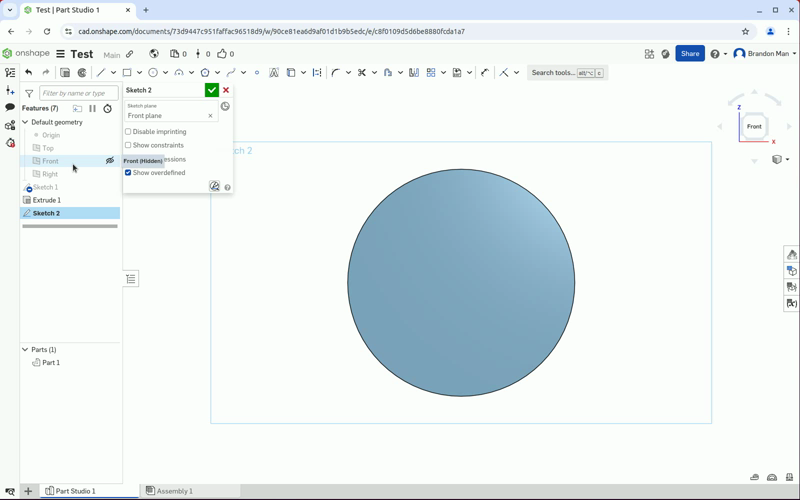
mouse_move(73, 352)
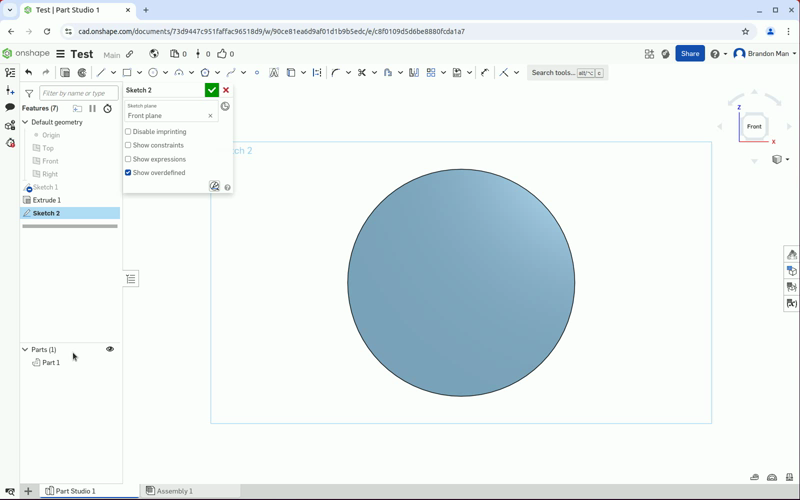
key(y)
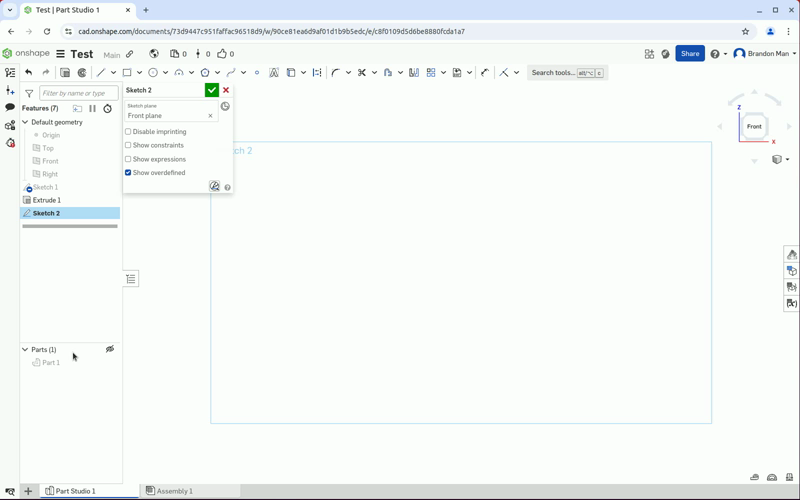
key(c)
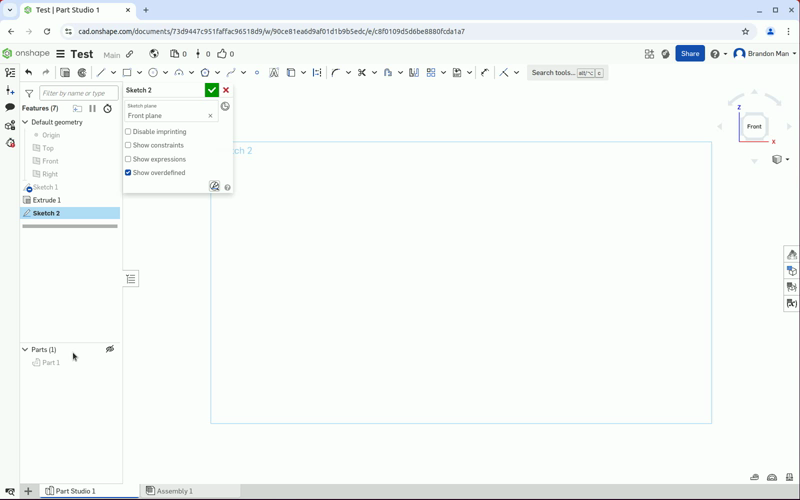
key_down(shift)
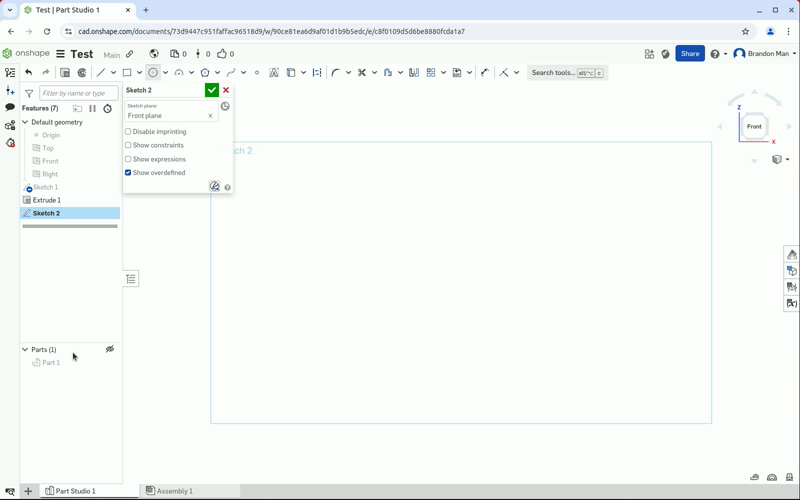
mouse_move(461, 282)
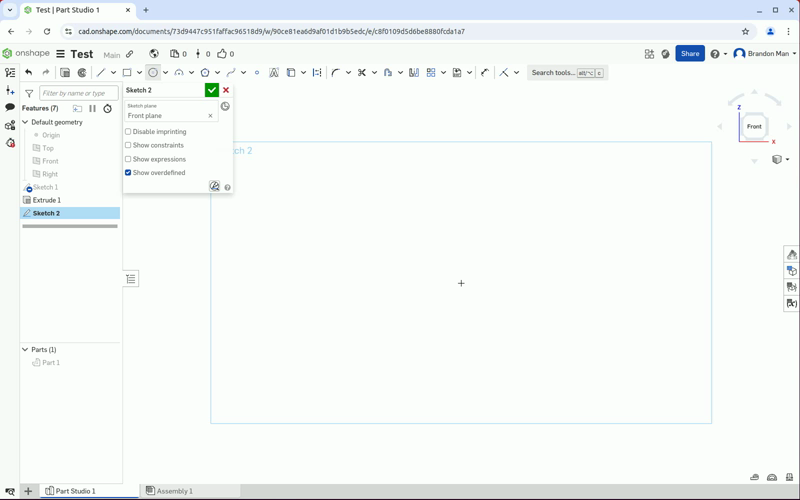
click(461, 282)
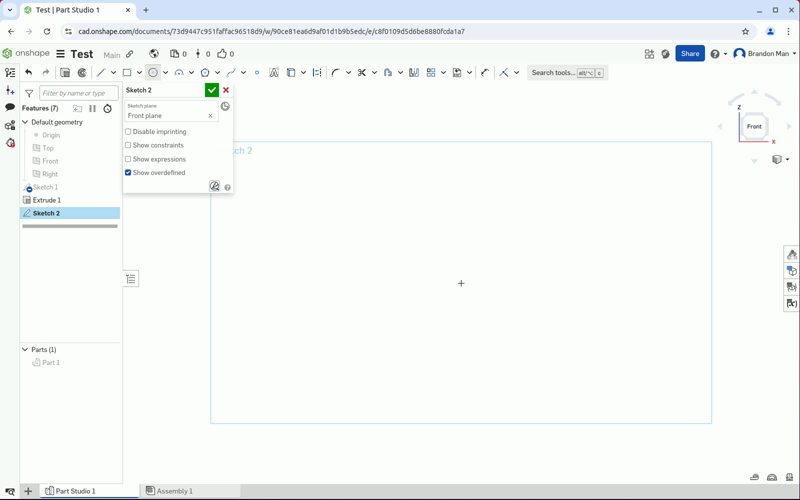
key_up(shift)
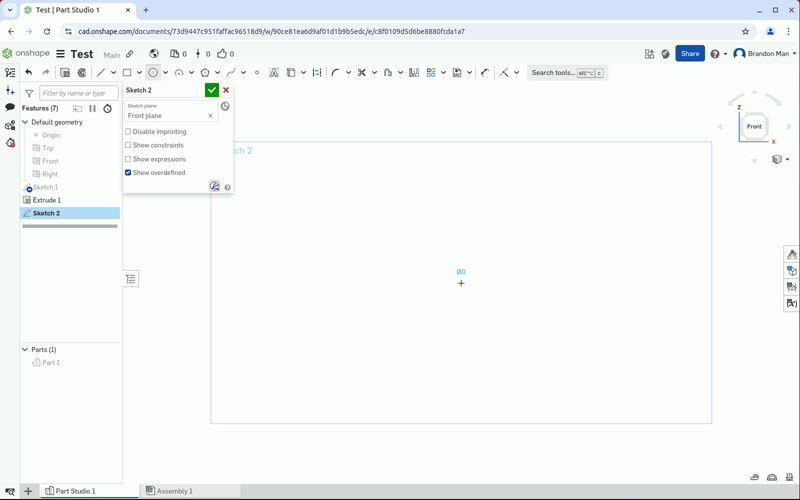
mouse_move(556, 282)
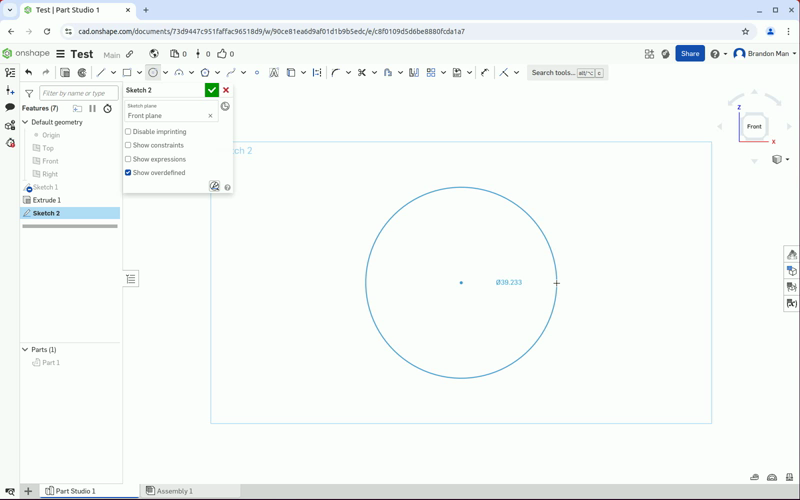
click(556, 282)
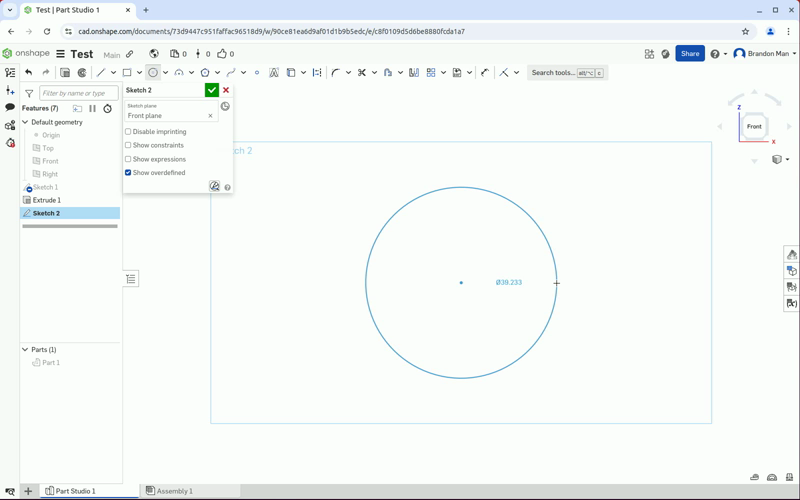
key(esc)
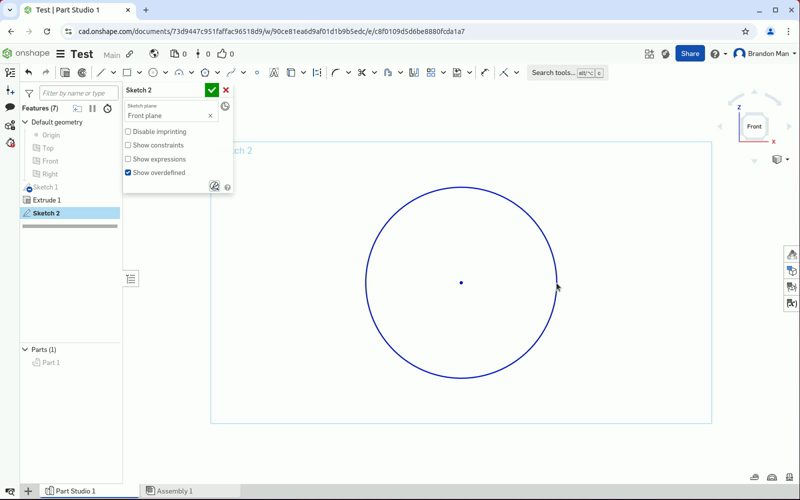
mouse_move(462, 341)
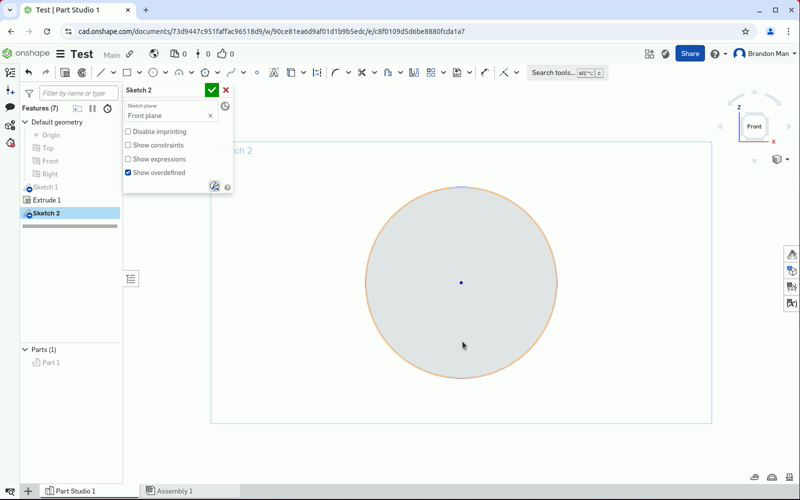
click(462, 341)
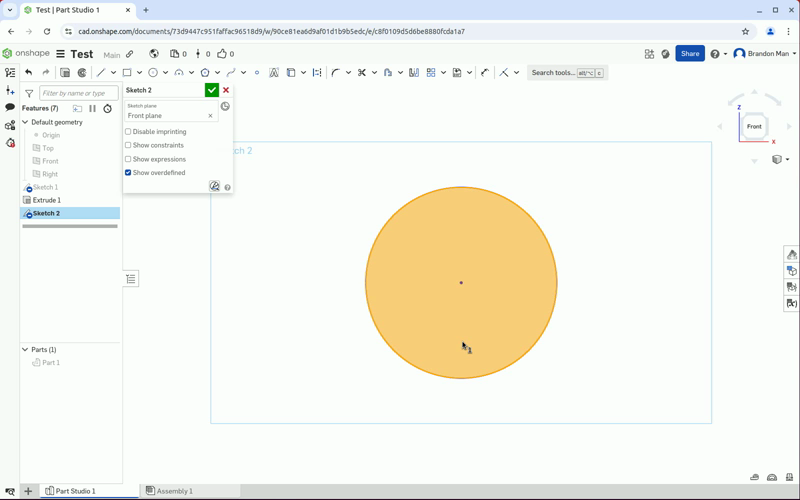
mouse_move(73, 352)
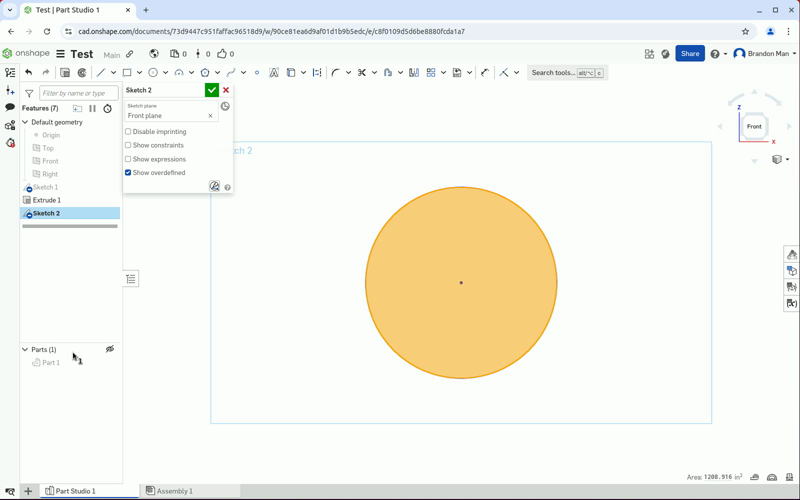
key(shift+y)
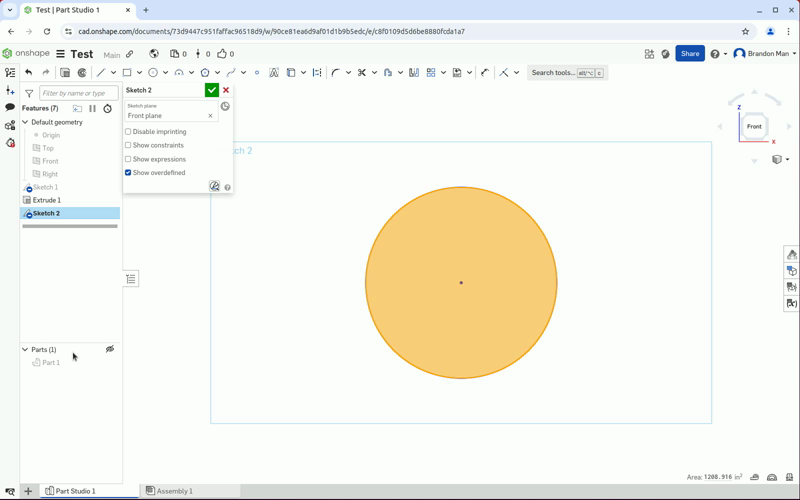
key(shift+e)
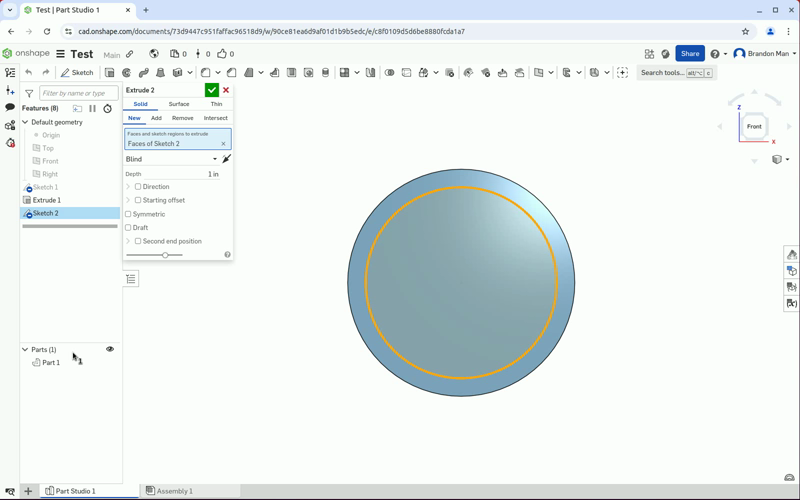
mouse_move(143, 106)
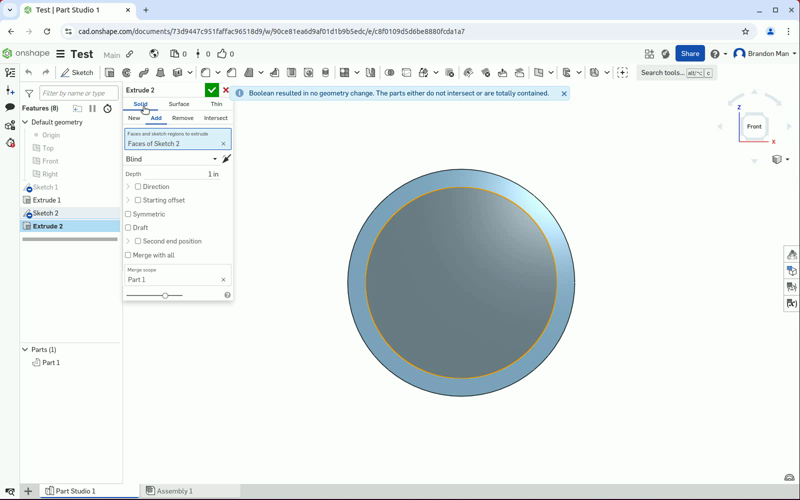
click(143, 106)
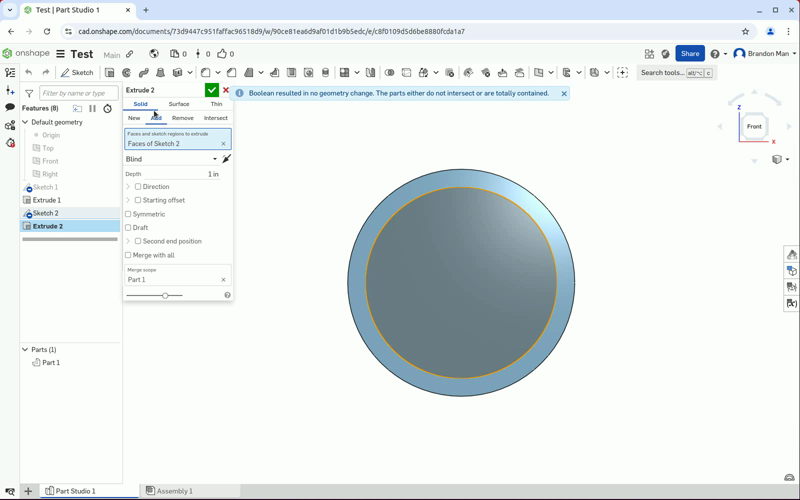
mouse_move(186, 120)
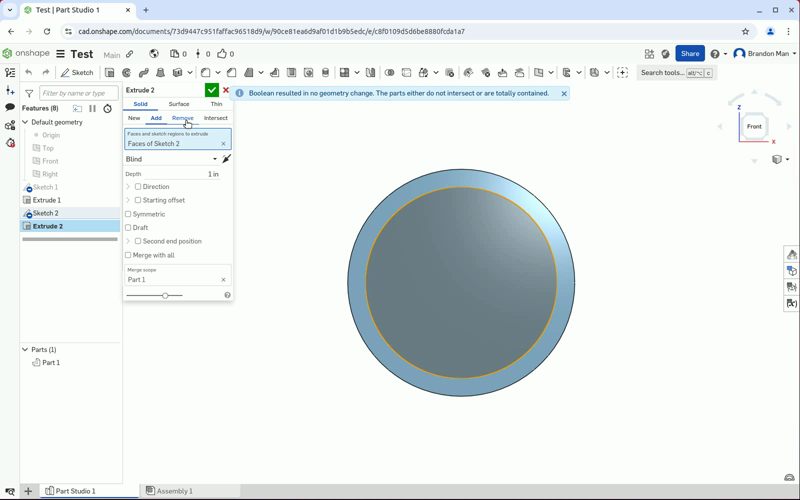
click(186, 120)
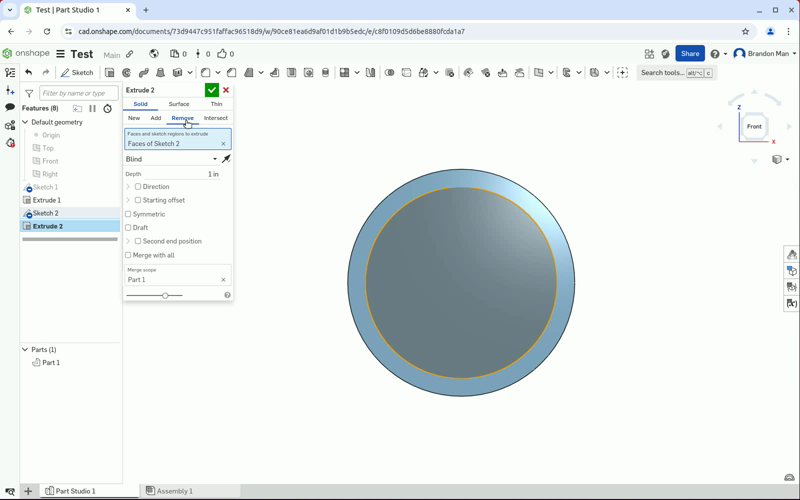
key(tab, 4)
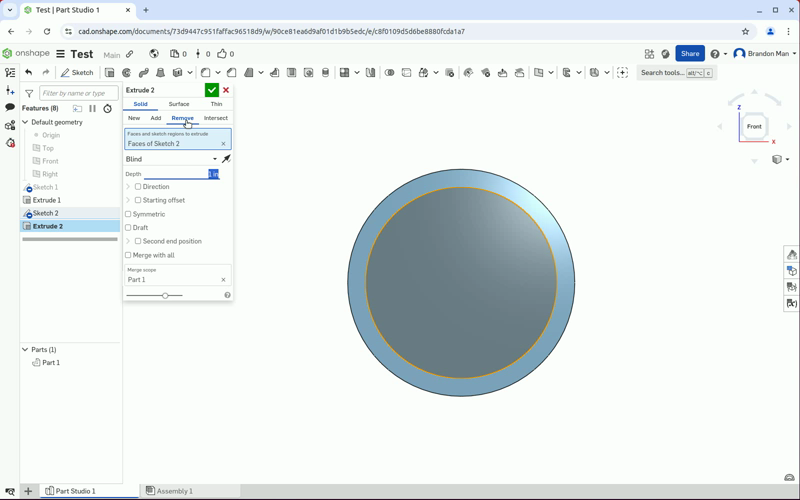
text(61.622)
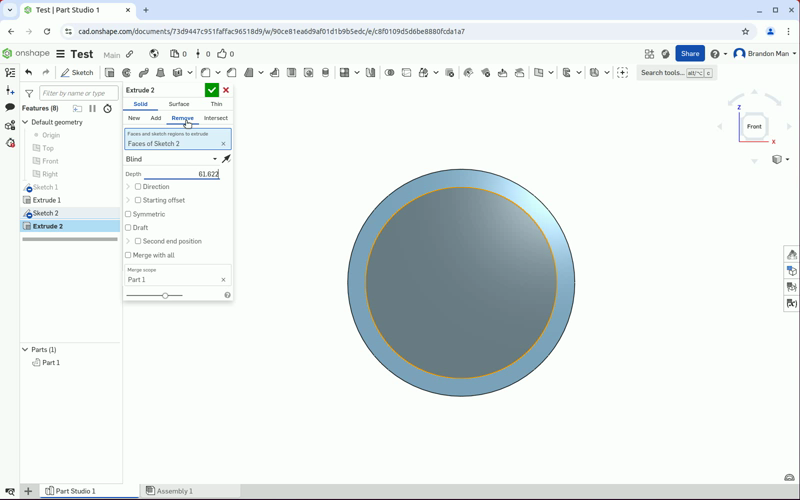
key(tab, 3)
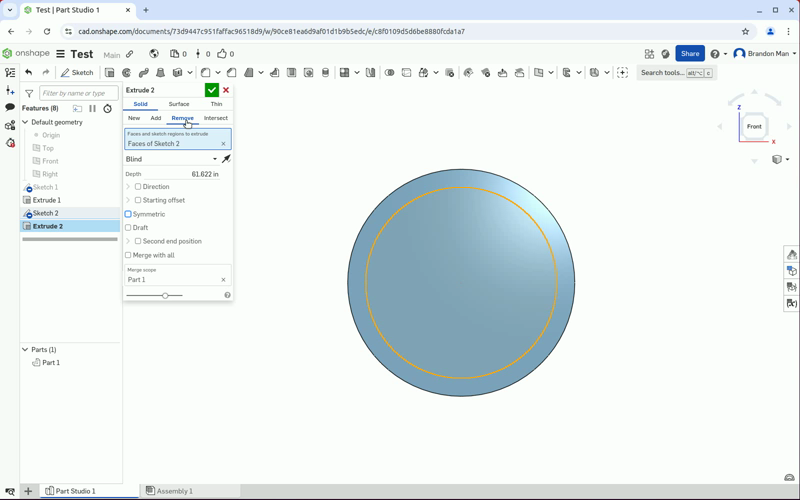
key(space)
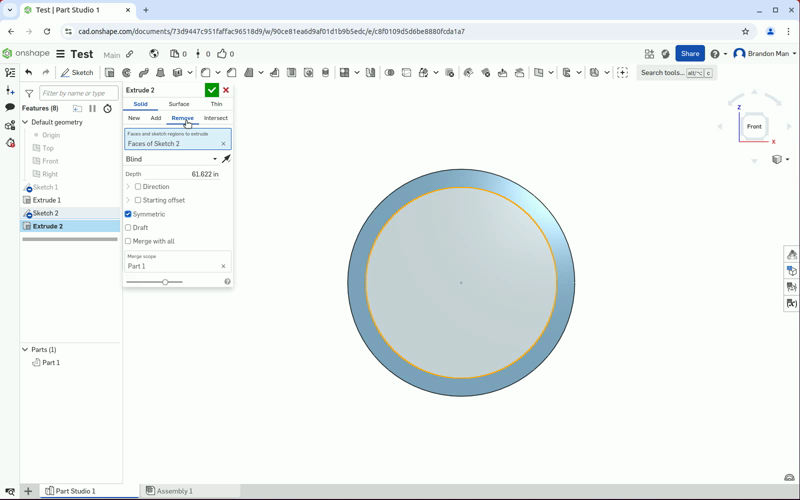
key(tab, 2)
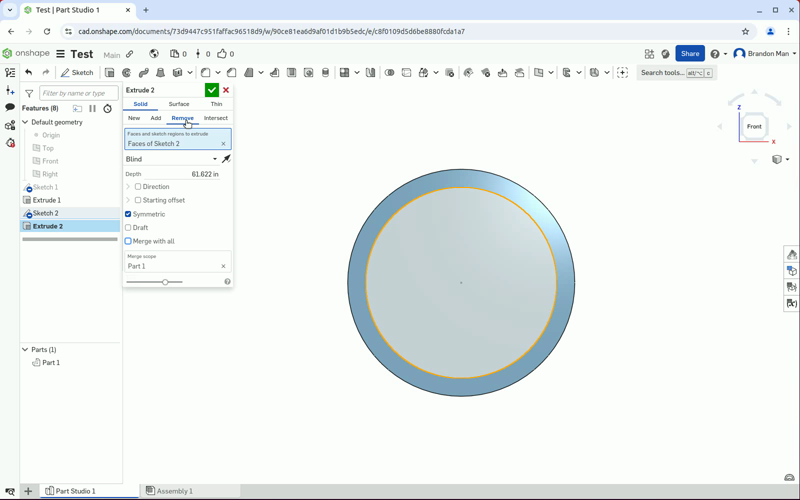
key(space)
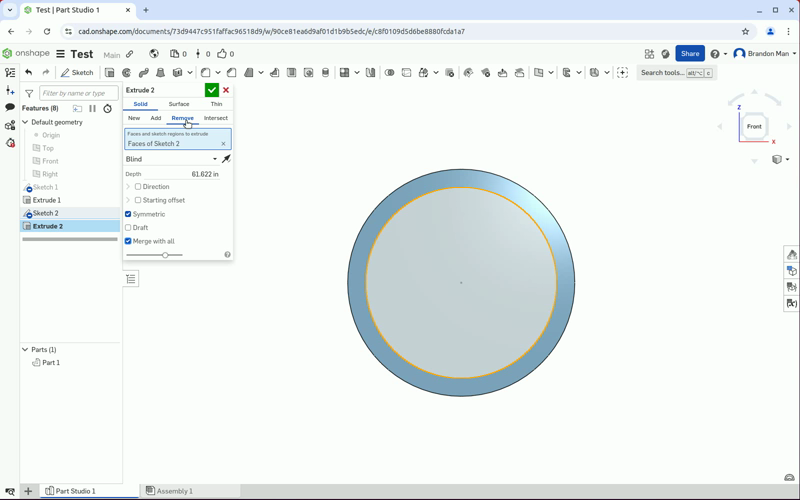
key(enter)
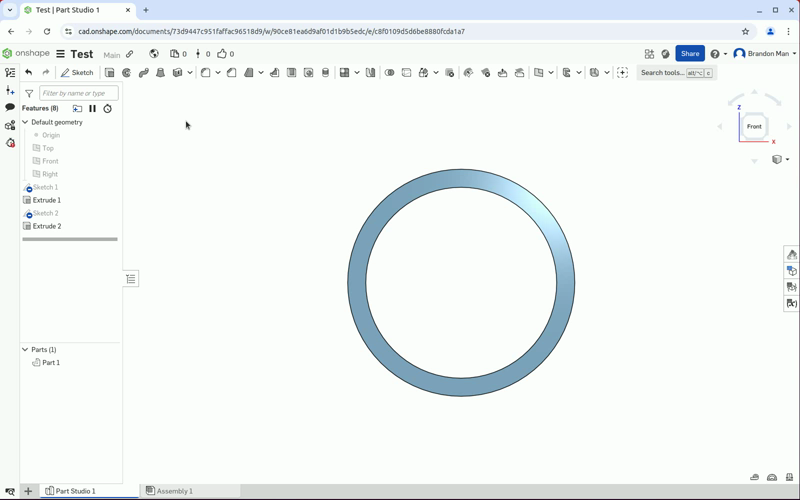
key(shift+h)
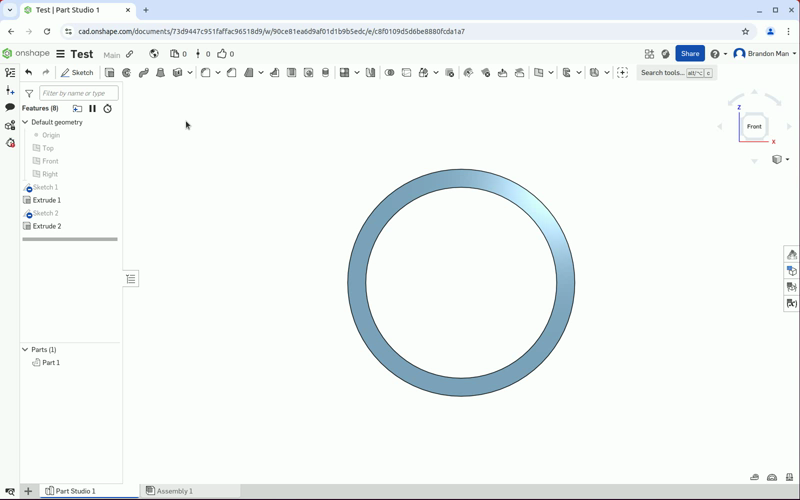
key(shift+h)
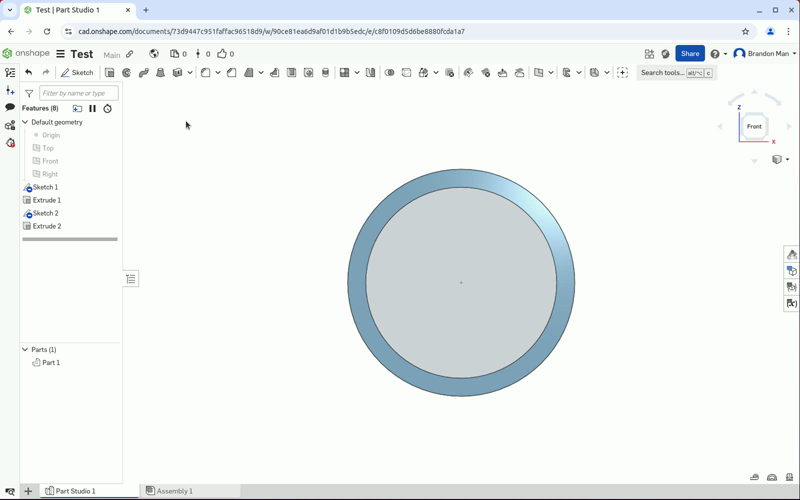
key(shift+7)
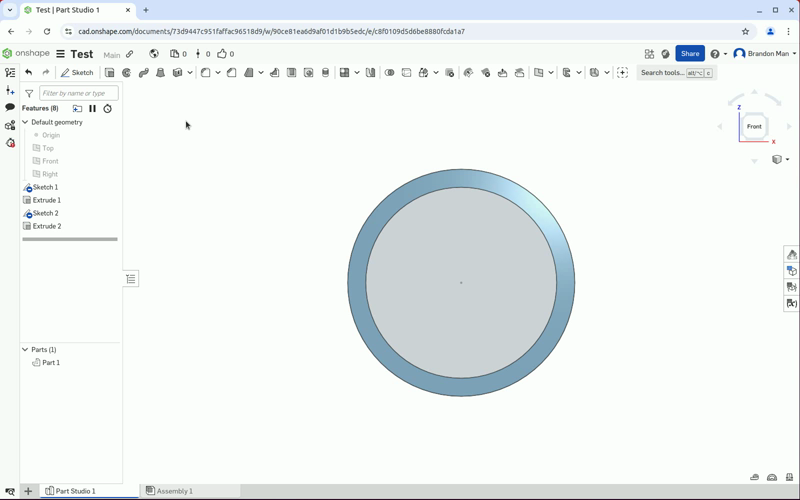
key(left, 2)
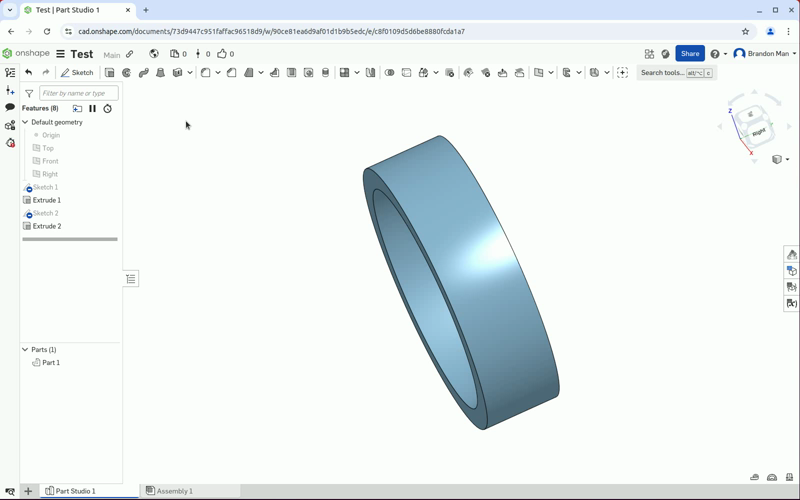
key(down, 2)
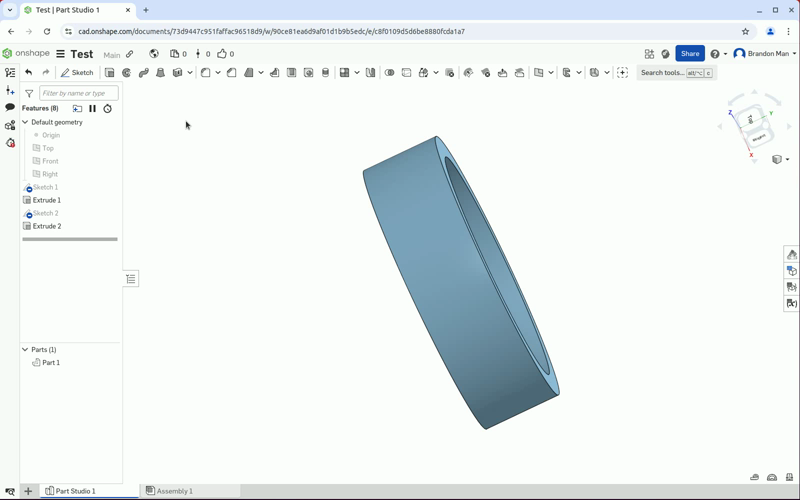
key(up, 2)
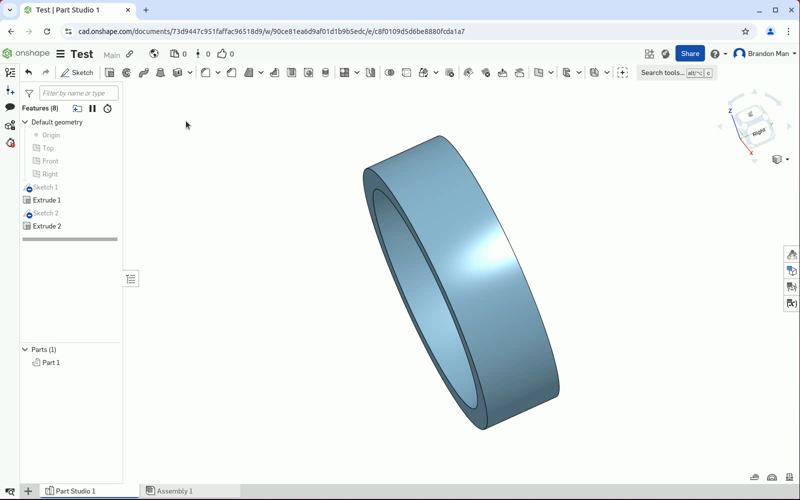
key(right, 2)
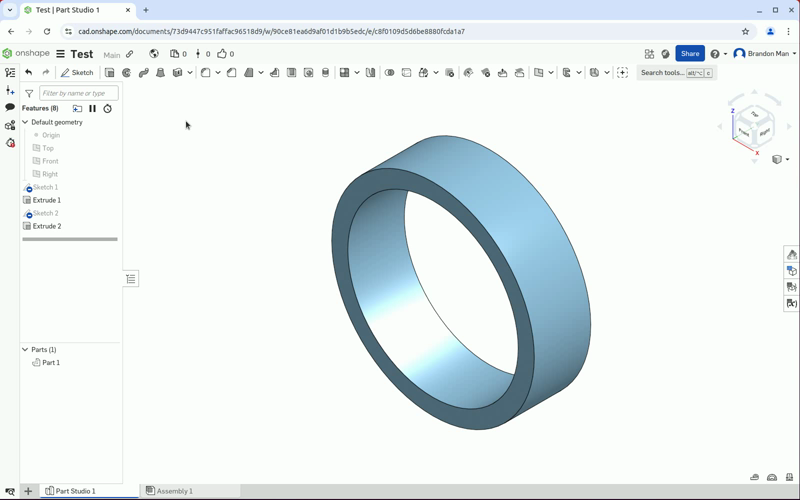
mouse_move(73, 189)
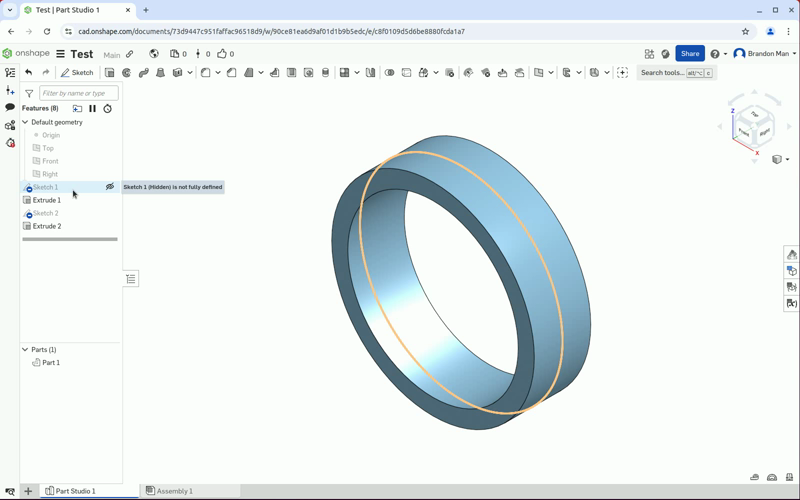
click(73, 189)